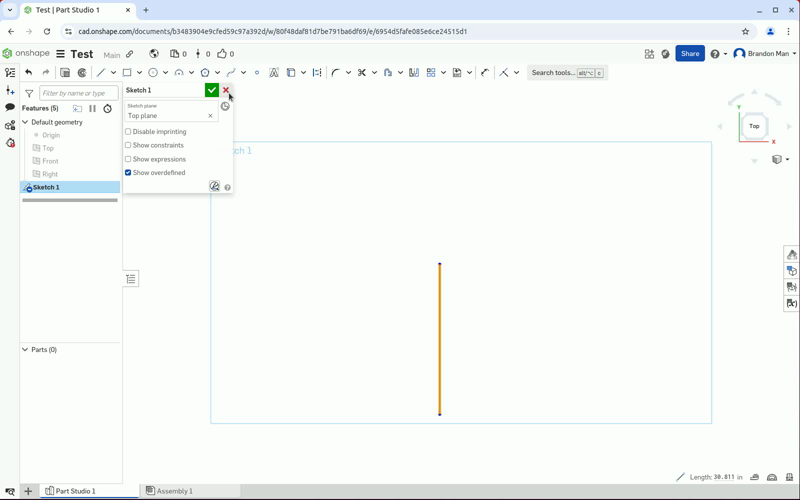
key(shift+h)
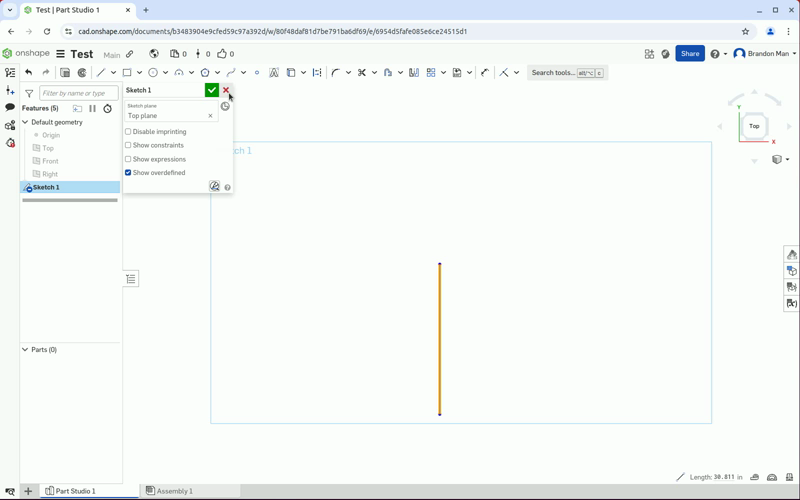
key(shift+s)
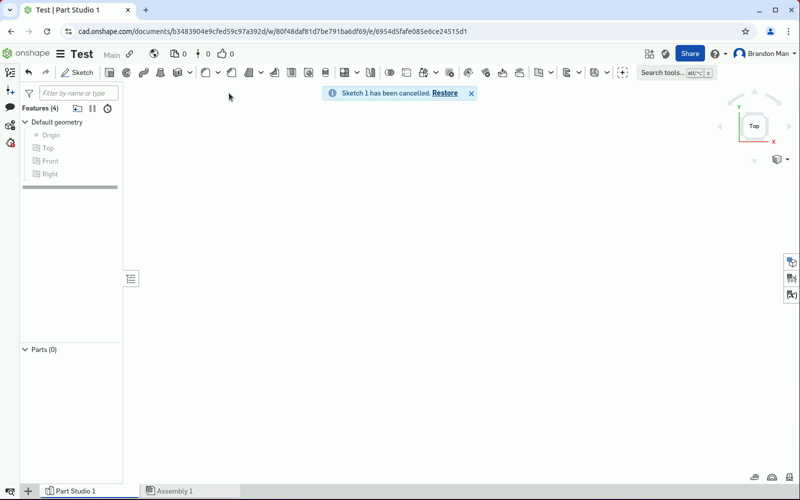
mouse_move(73, 150)
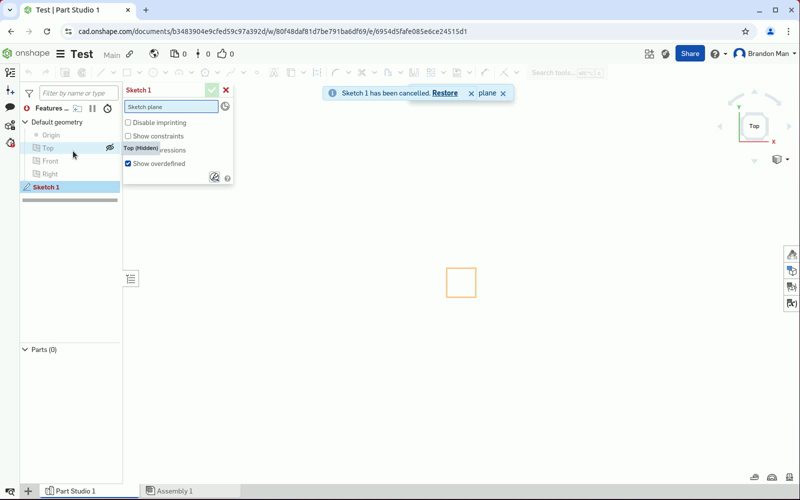
click(73, 150)
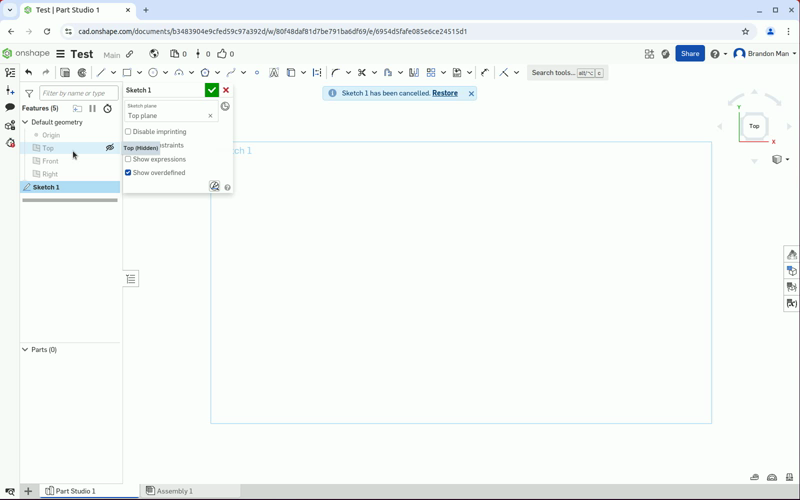
mouse_move(73, 352)
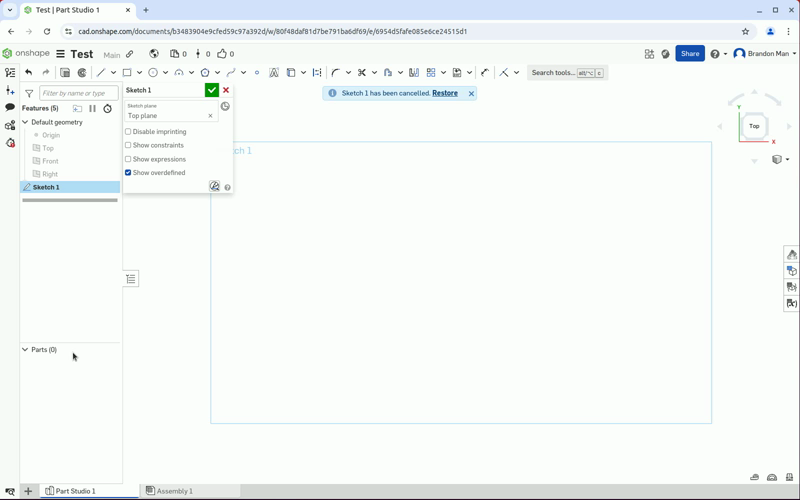
key(y)
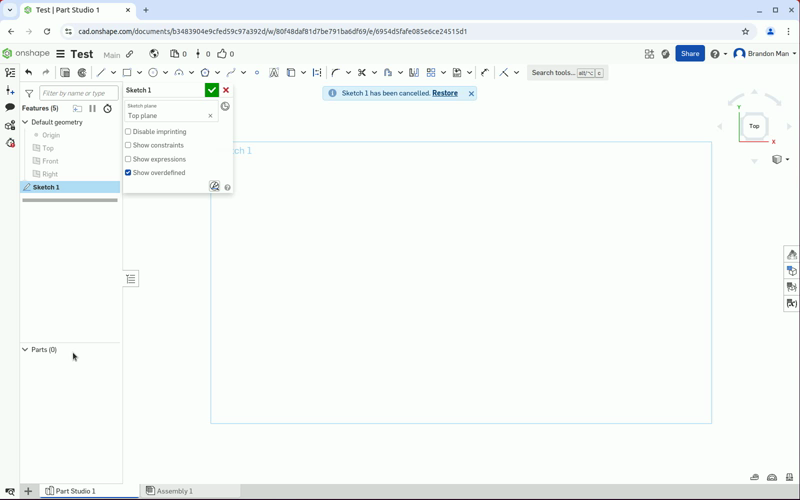
key(c)
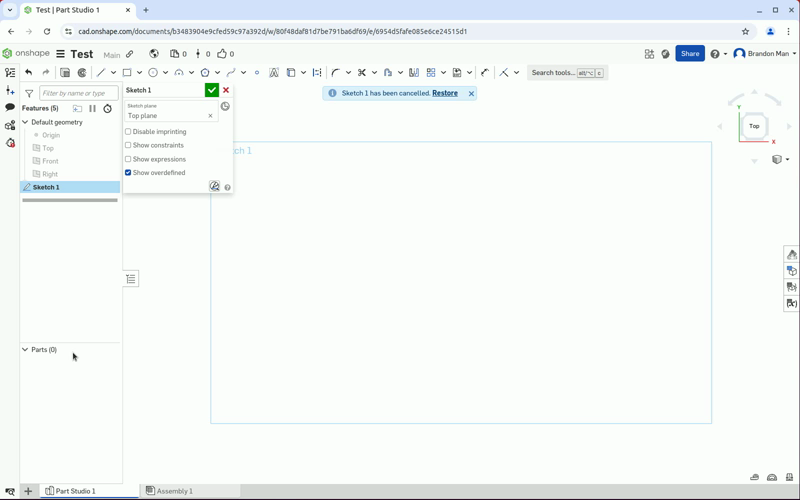
key_down(shift)
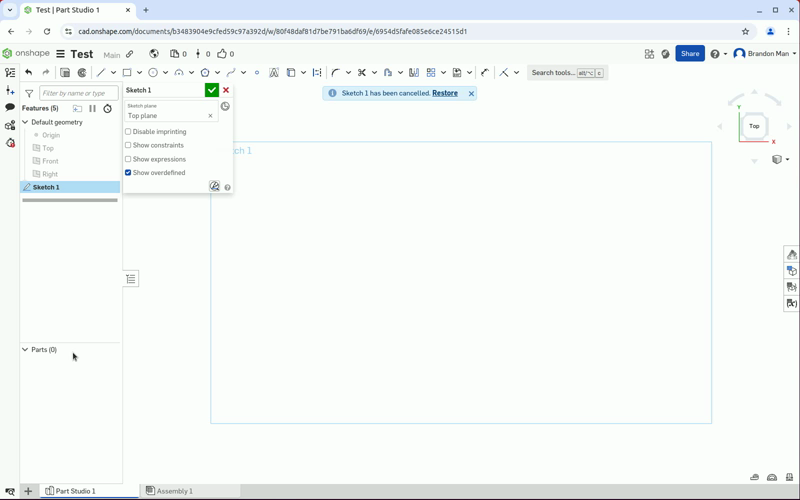
mouse_move(460, 282)
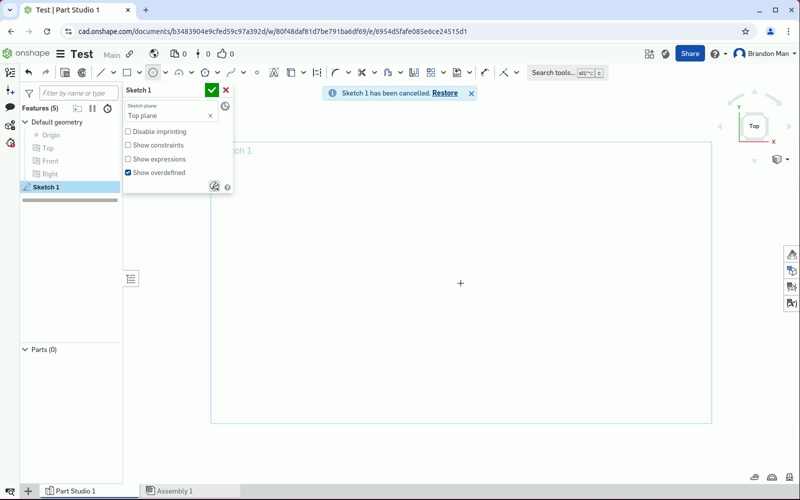
click(460, 282)
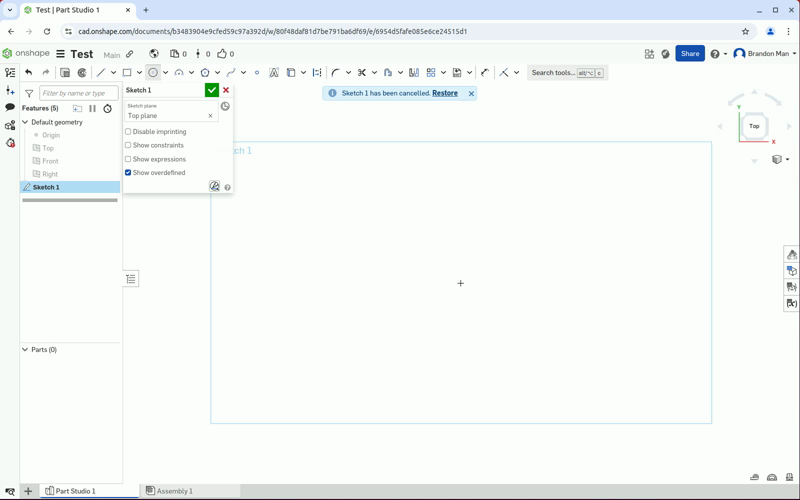
key_up(shift)
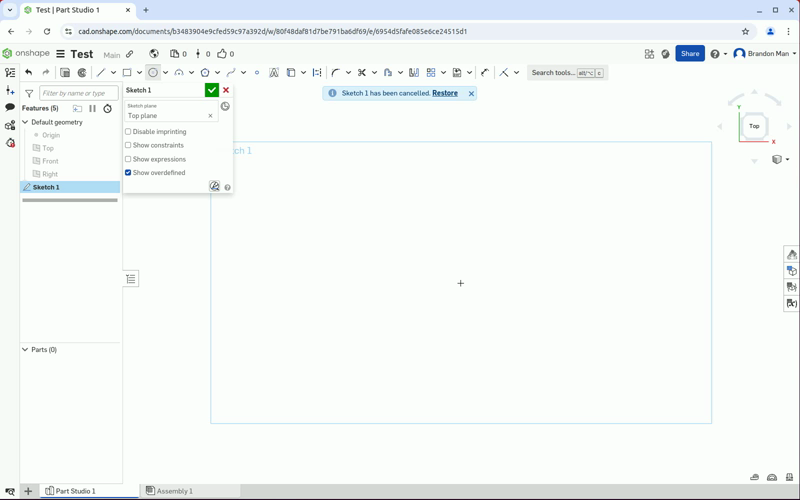
mouse_move(533, 282)
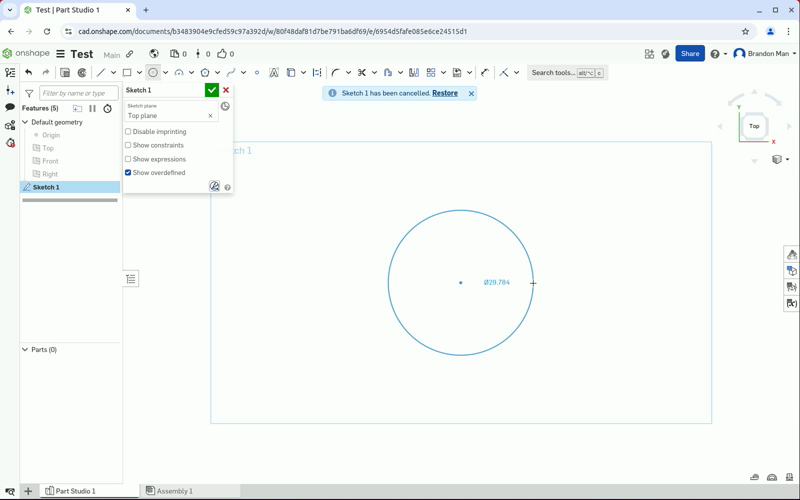
click(533, 282)
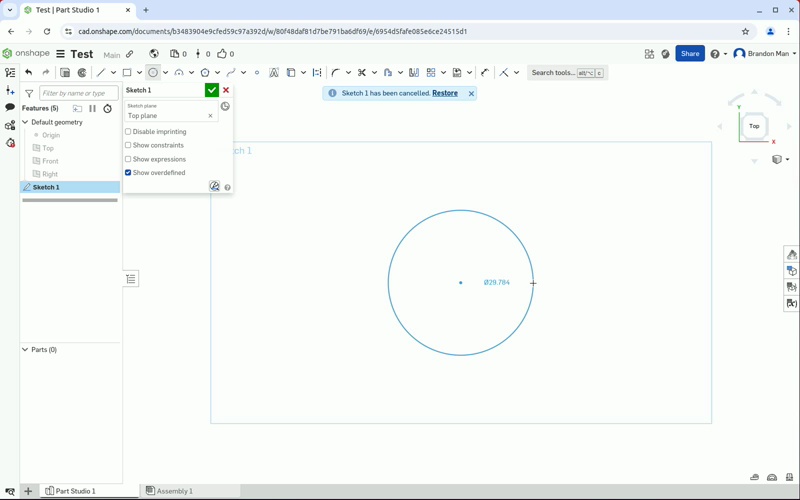
key(esc)
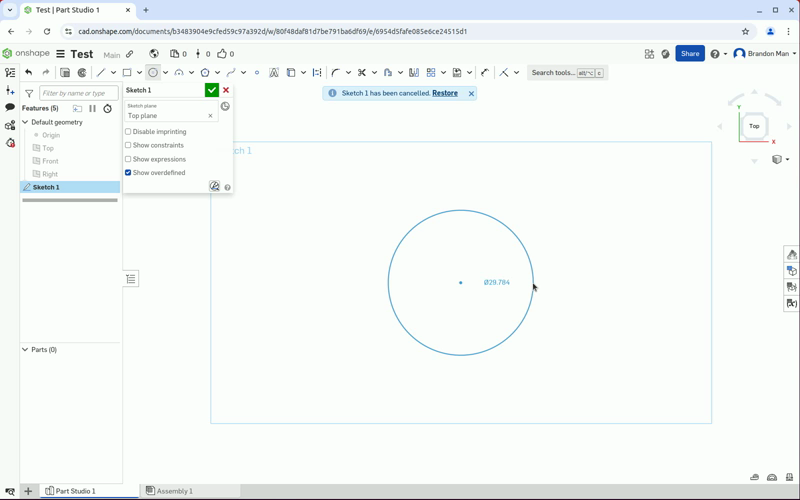
mouse_move(453, 263)
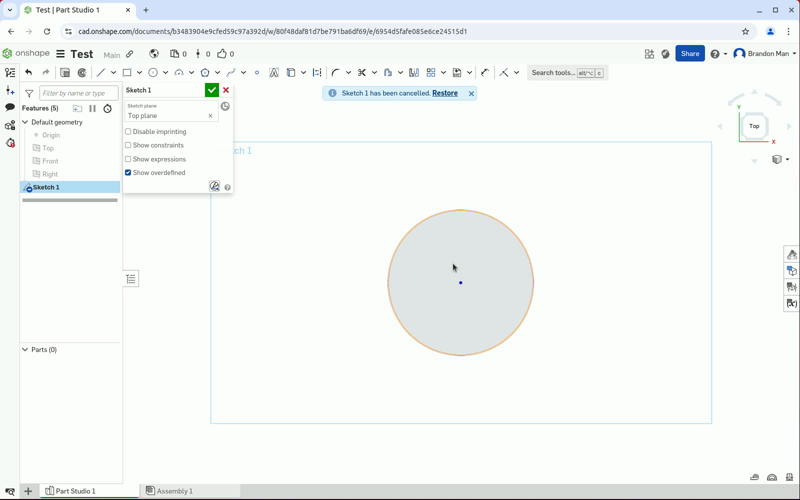
click(453, 263)
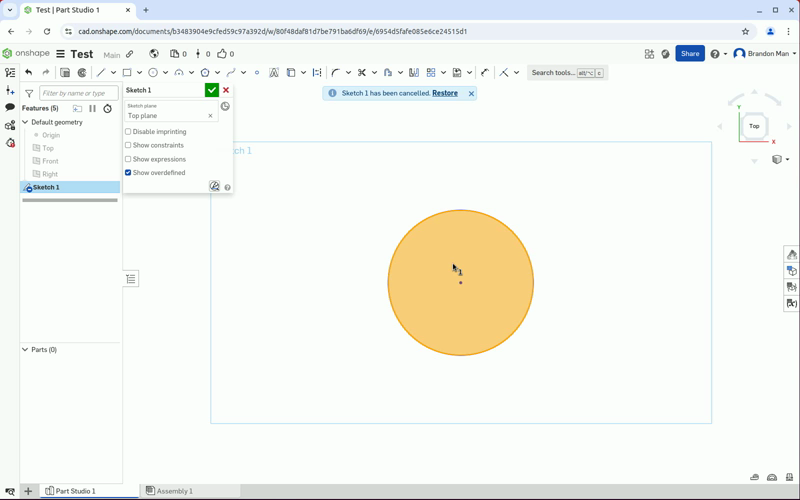
mouse_move(73, 352)
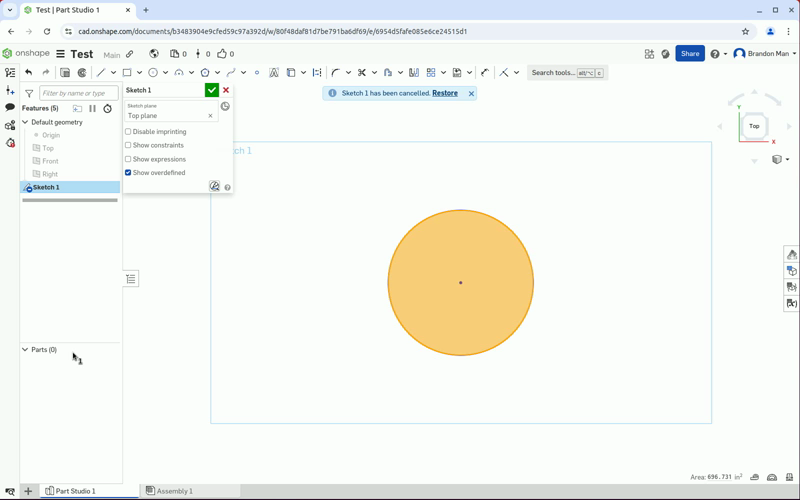
key(shift+y)
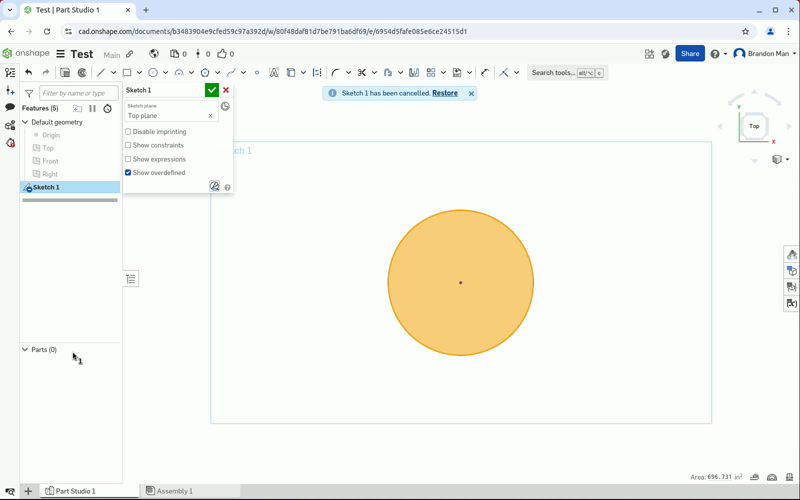
key(shift+e)
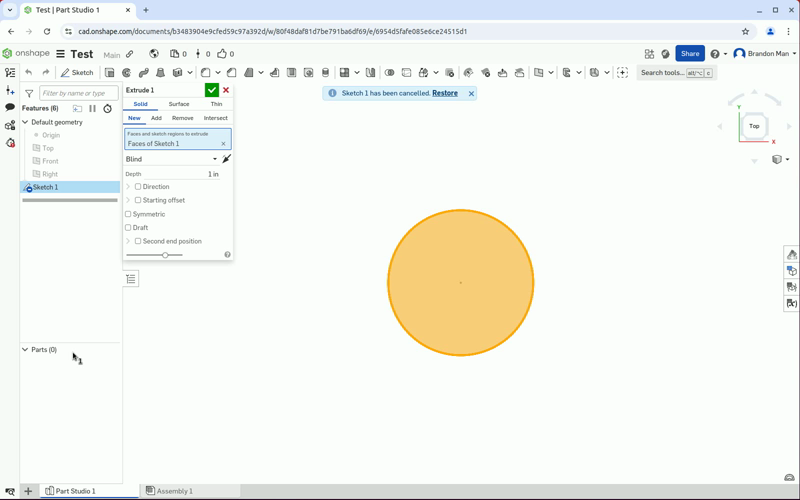
mouse_move(143, 106)
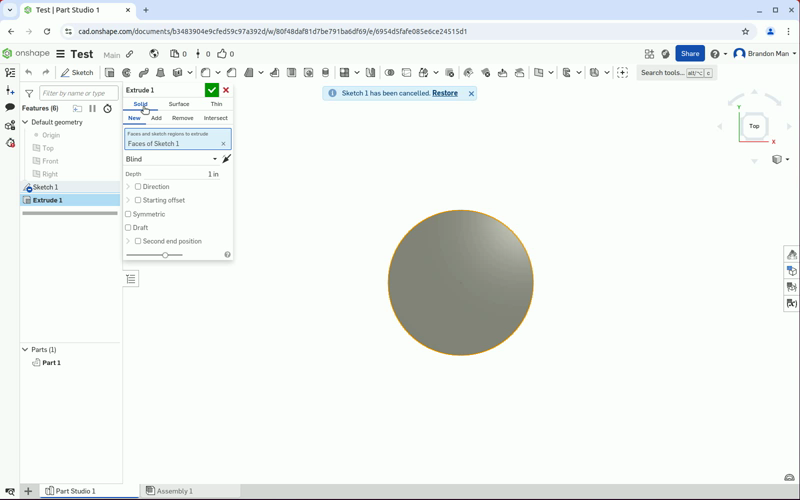
click(143, 106)
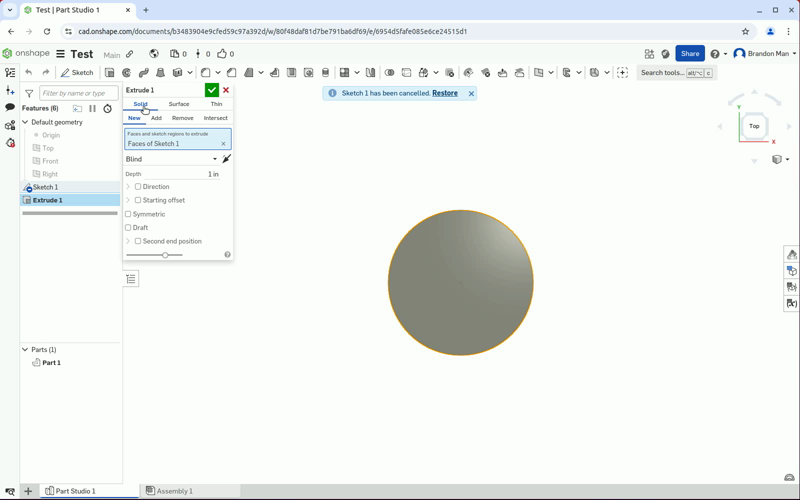
mouse_move(137, 120)
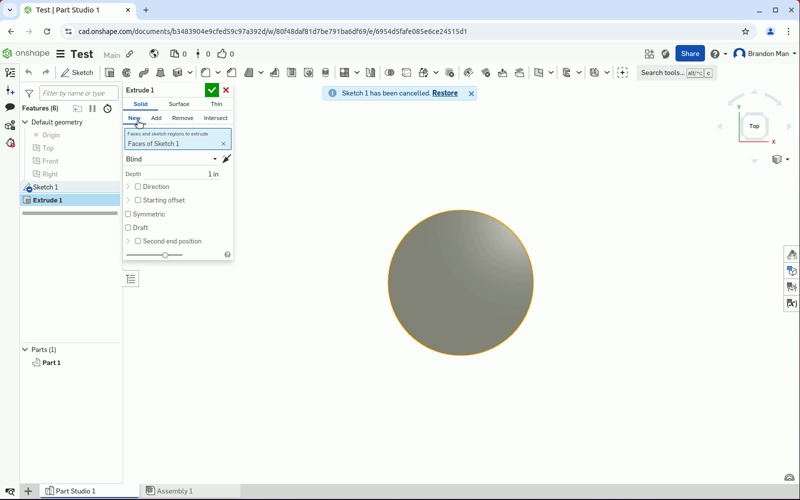
click(137, 120)
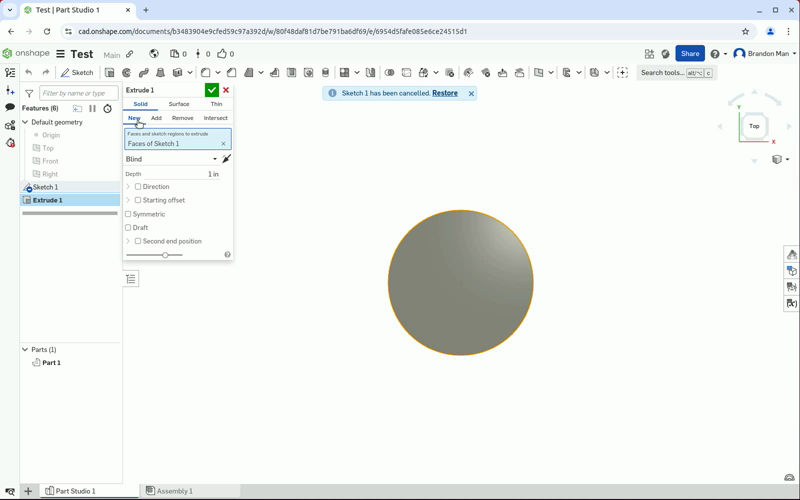
key(tab, 4)
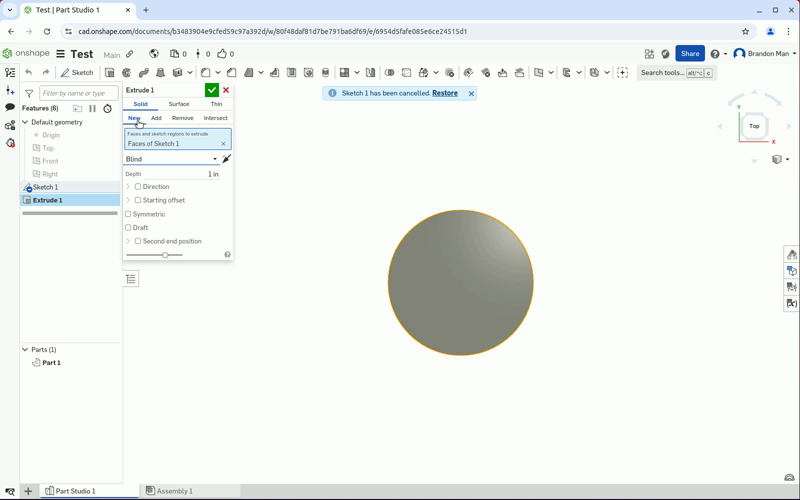
text(8.184)
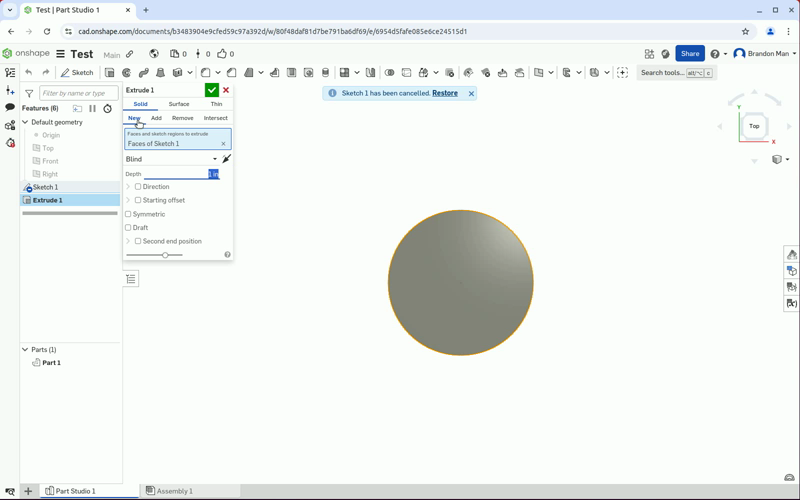
key(enter)
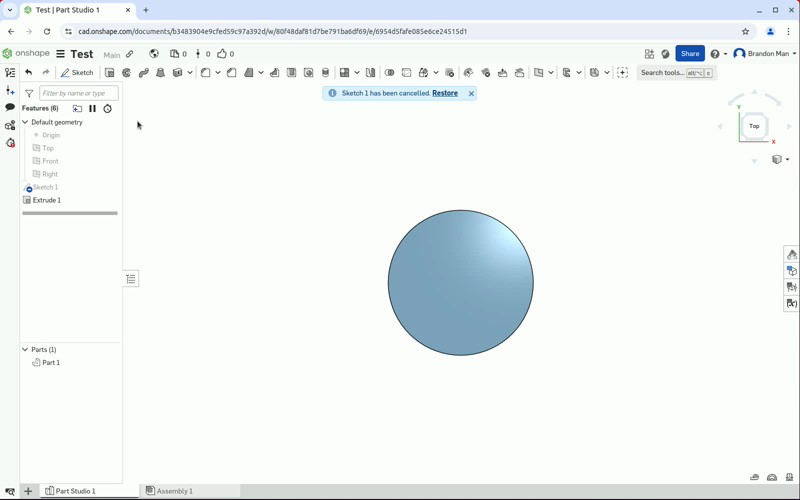
key(shift+h)
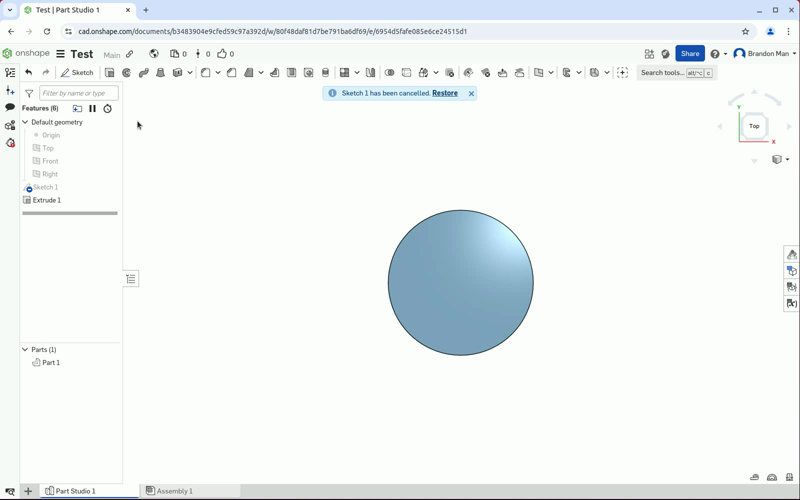
key(shift+h)
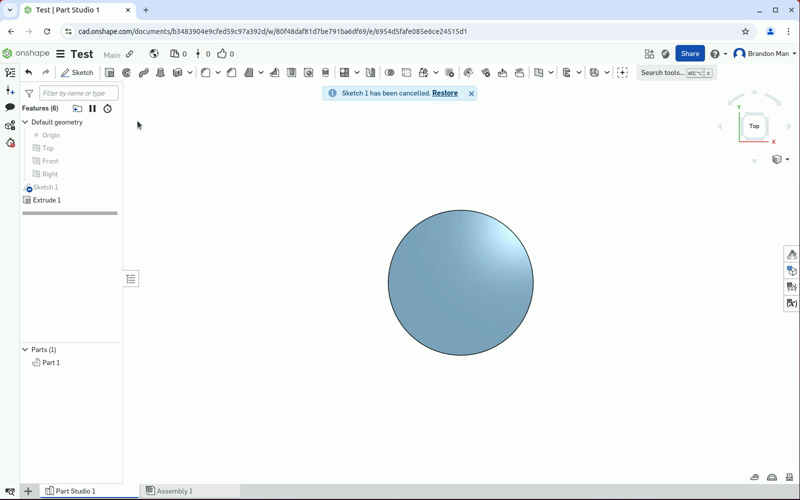
mouse_move(73, 189)
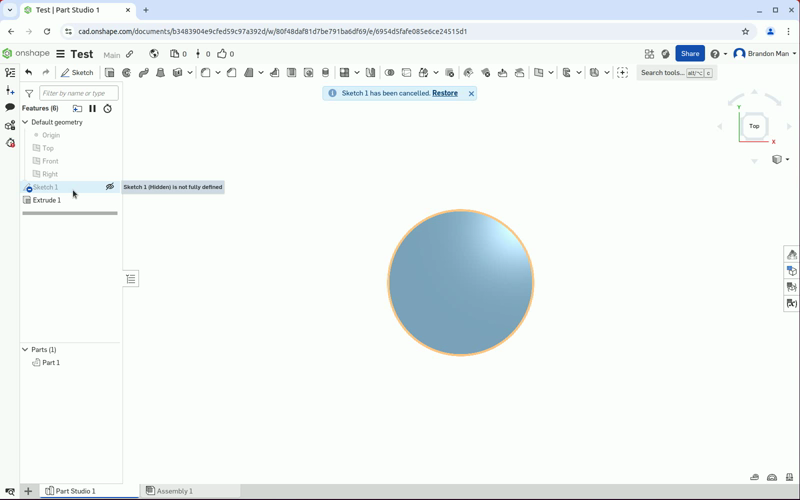
click(73, 189)
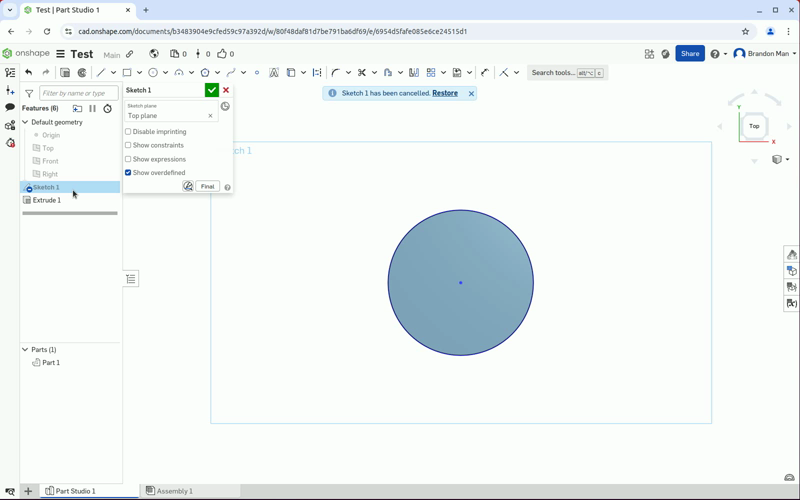
mouse_move(229, 92)
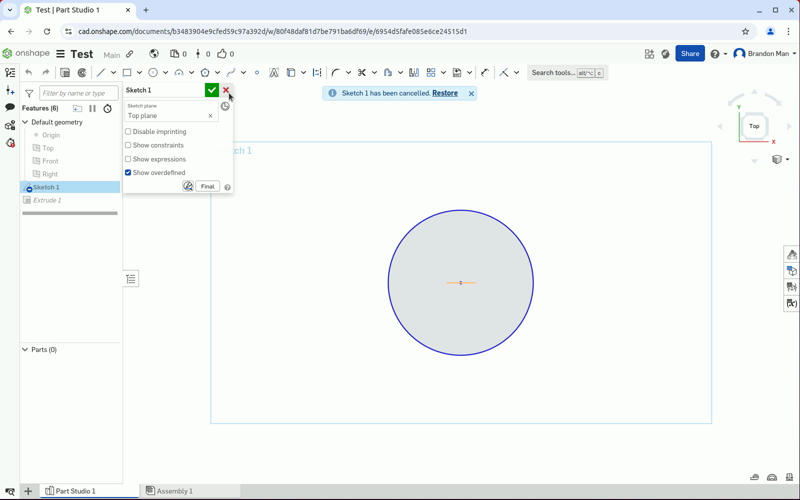
click(229, 92)
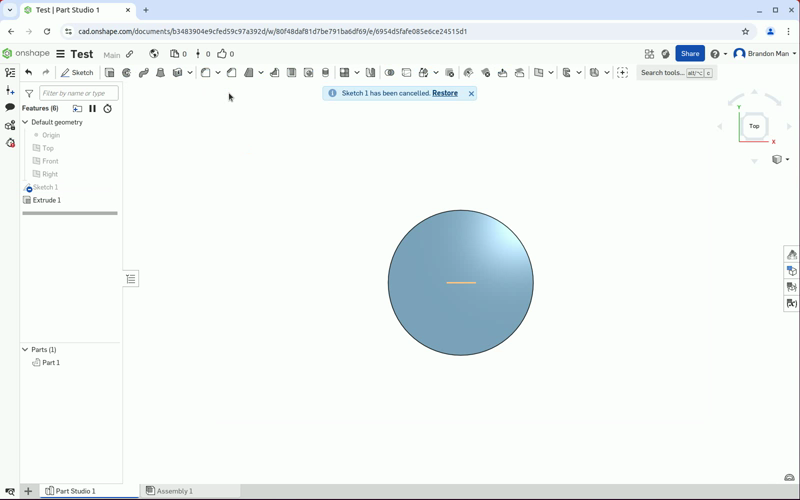
mouse_move(541, 75)
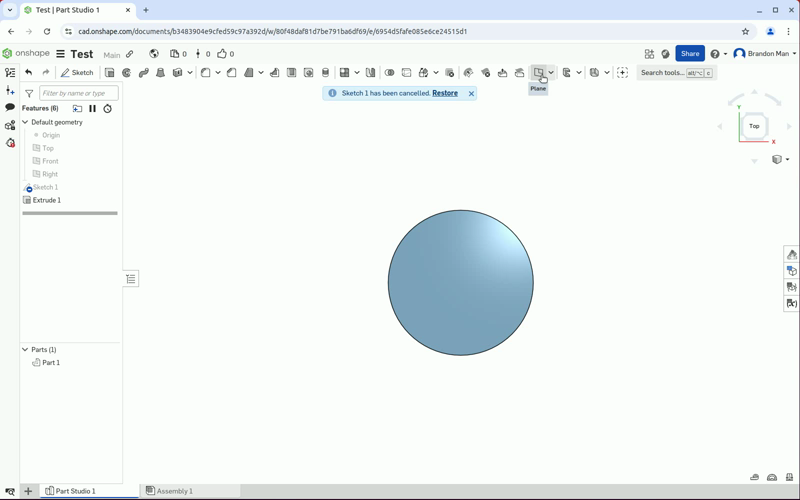
click(541, 75)
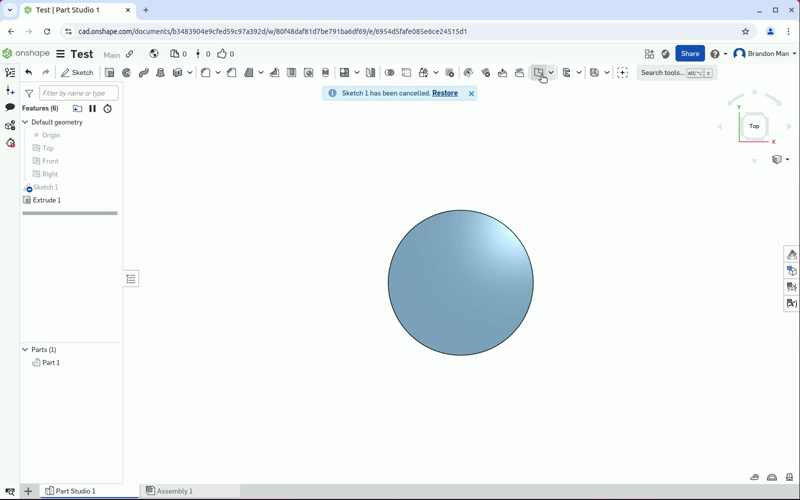
mouse_move(73, 150)
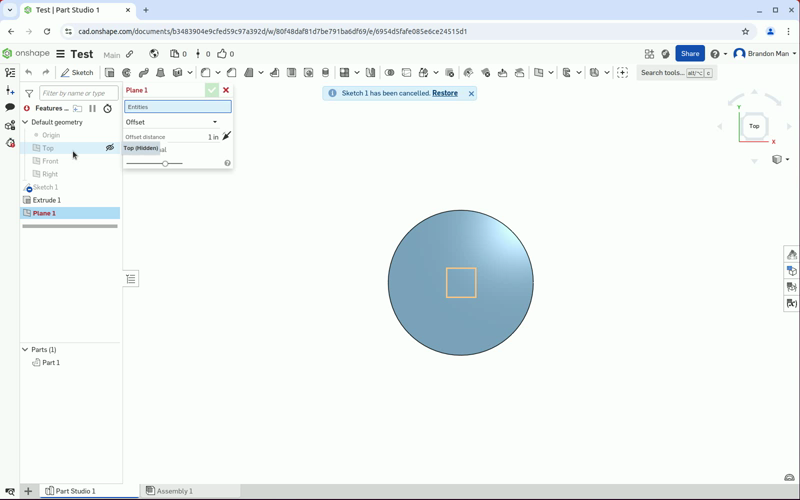
click(73, 150)
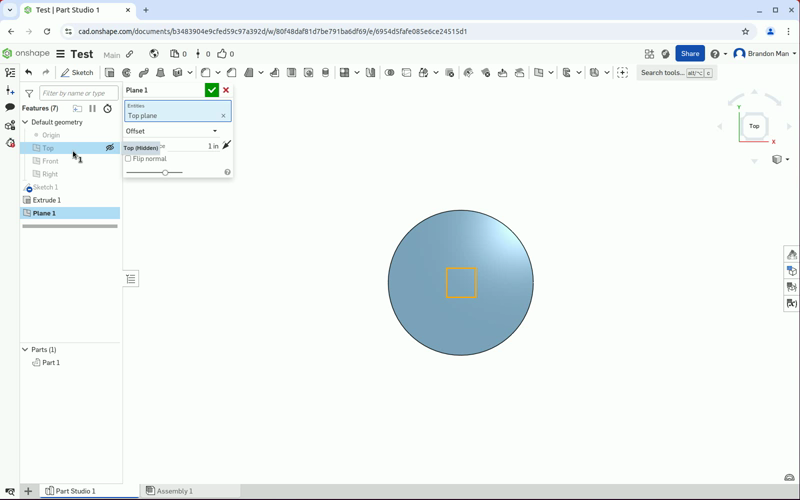
key(tab, 2)
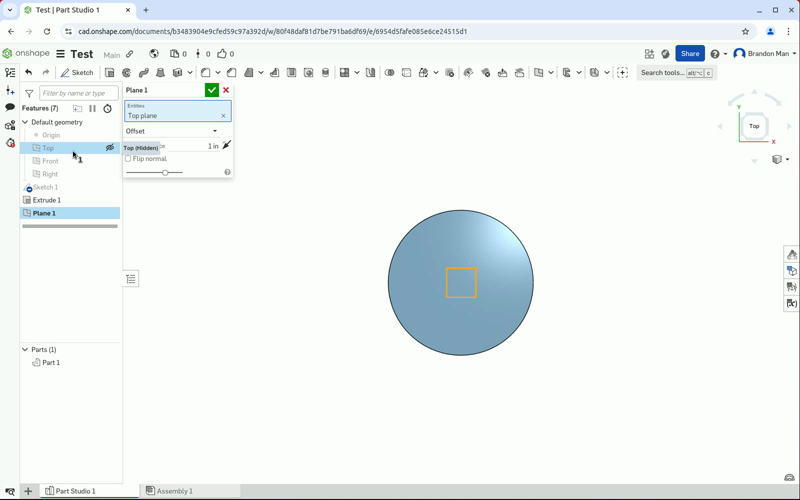
text(8.196)
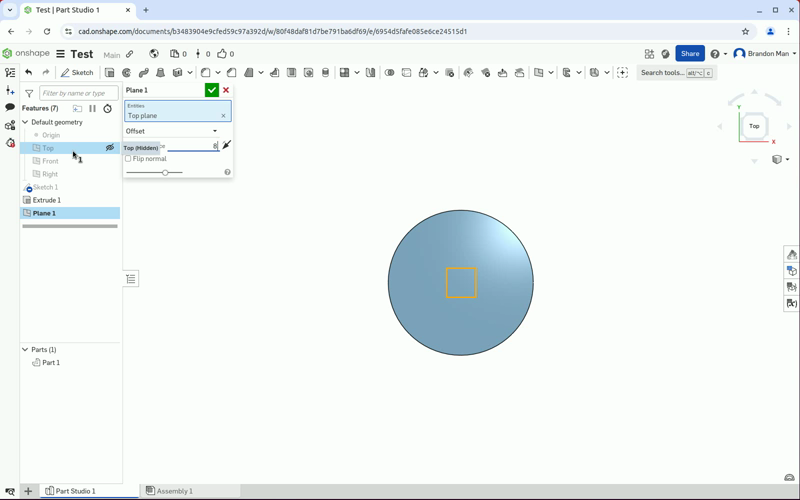
key(enter, 2)
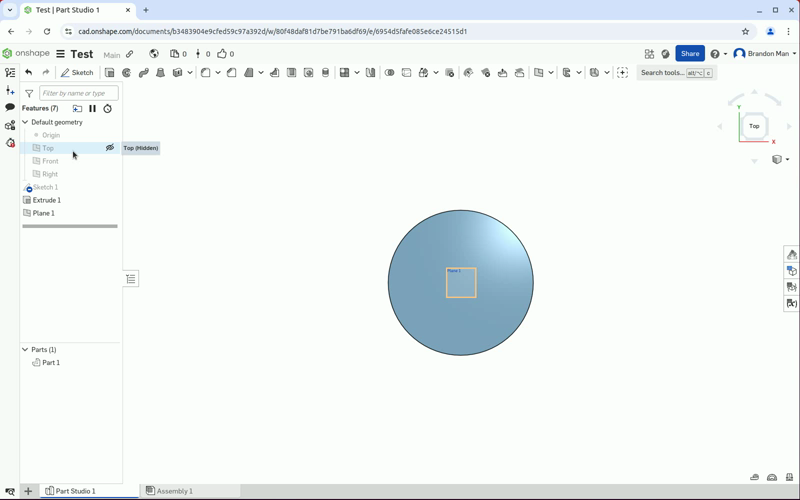
key(shift+s)
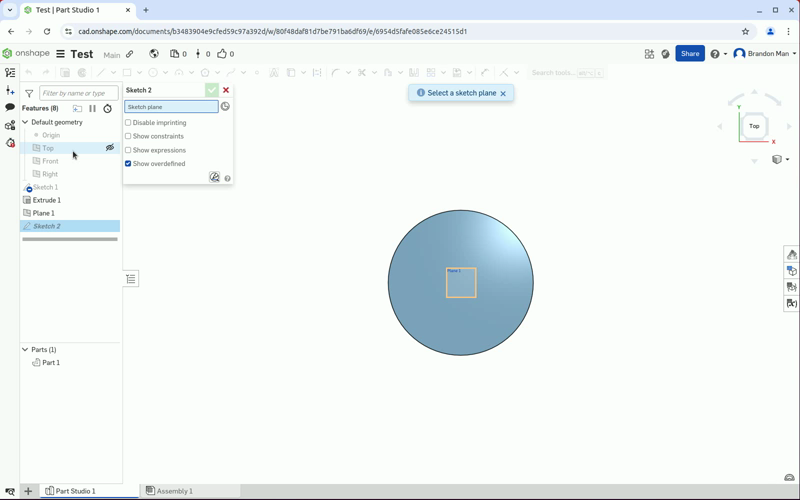
mouse_move(73, 215)
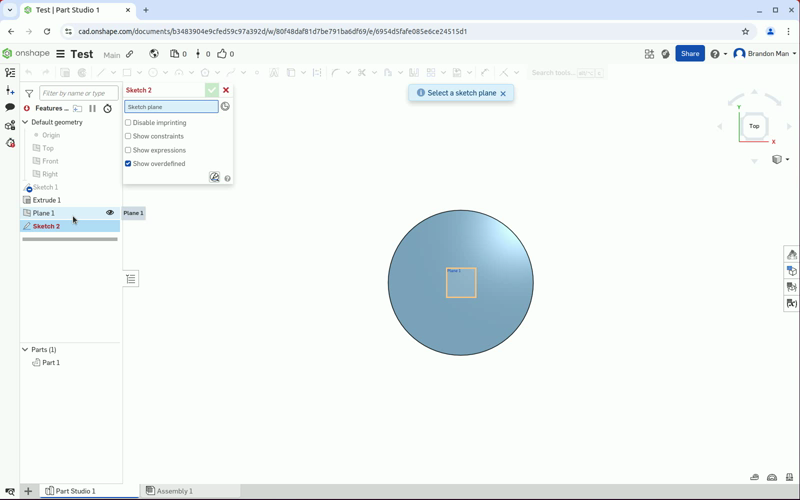
click(73, 215)
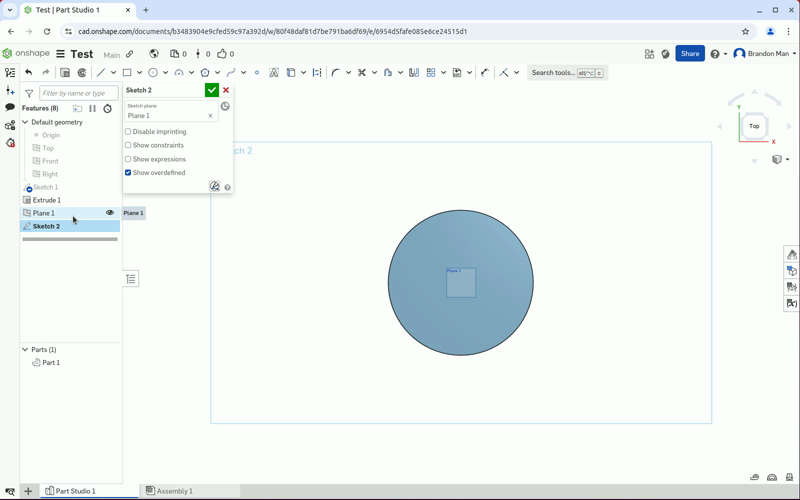
mouse_move(73, 352)
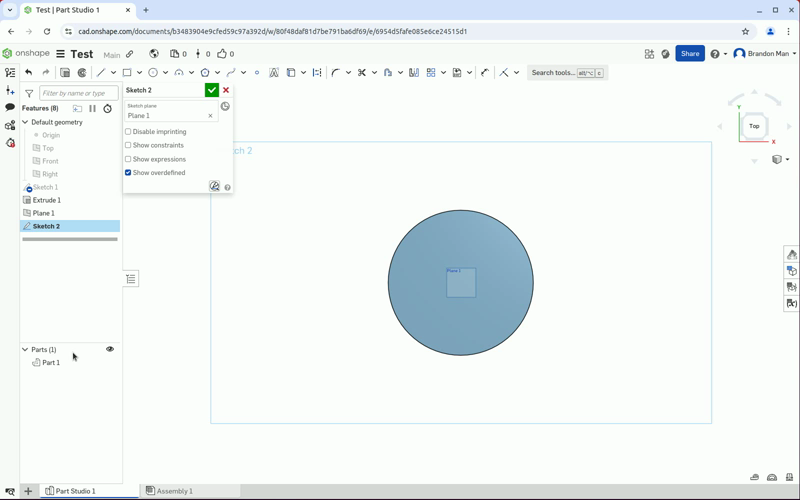
key(y)
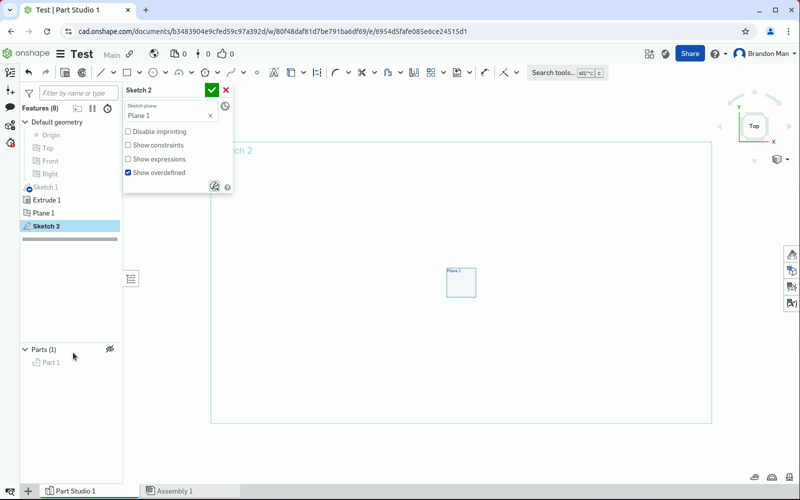
key(c)
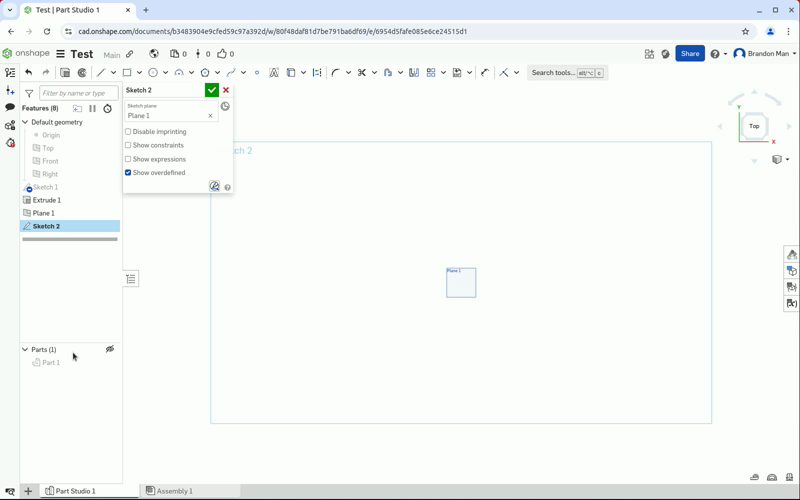
key_down(shift)
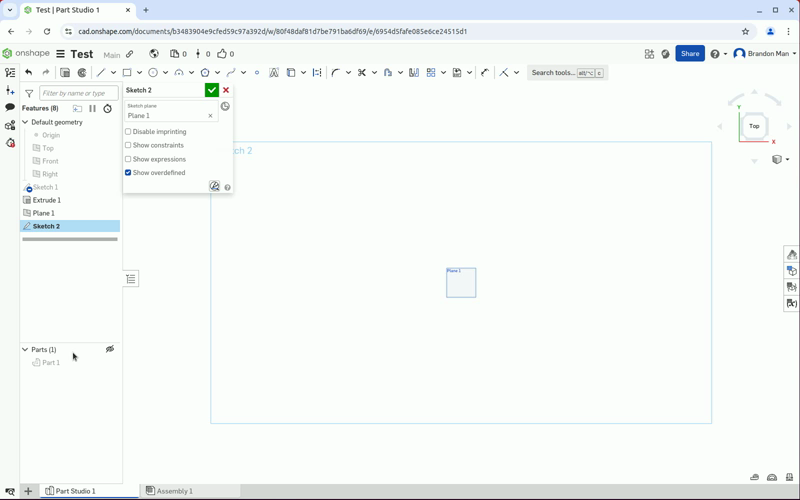
mouse_move(460, 282)
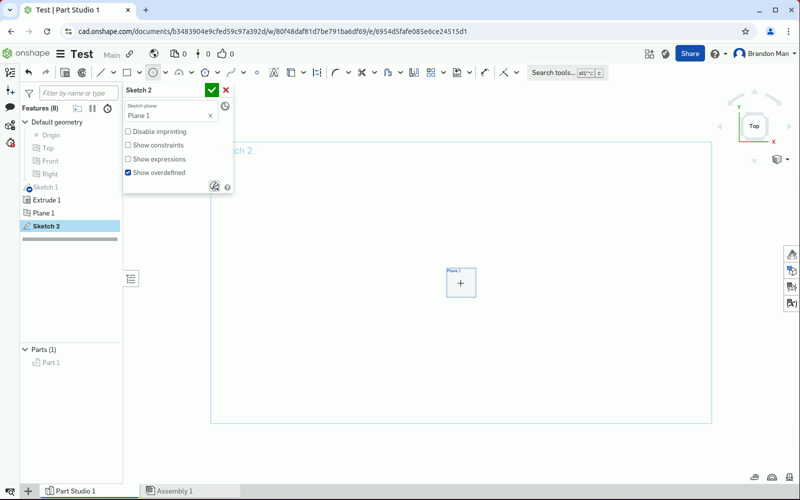
click(460, 282)
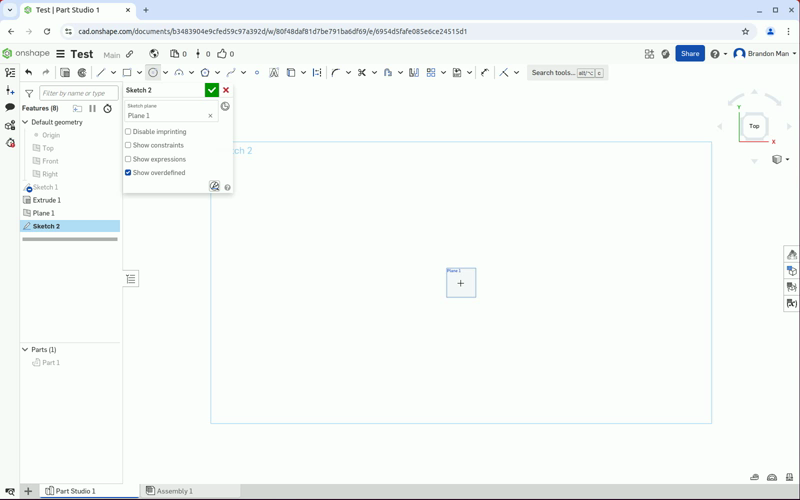
key_up(shift)
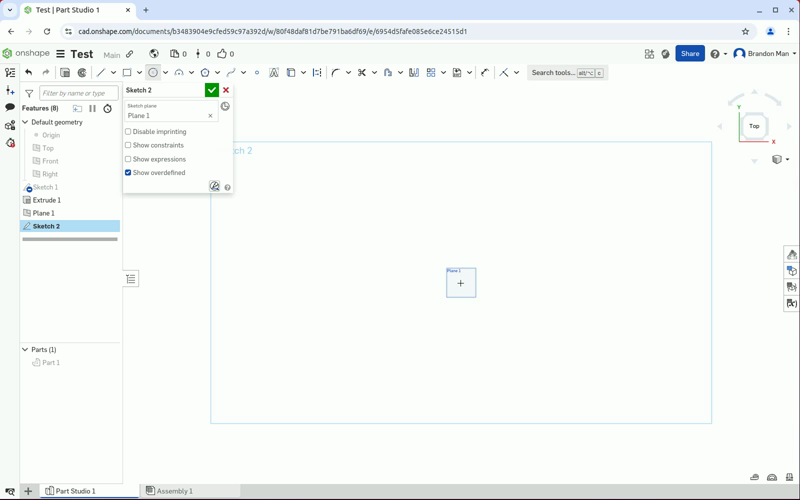
mouse_move(511, 282)
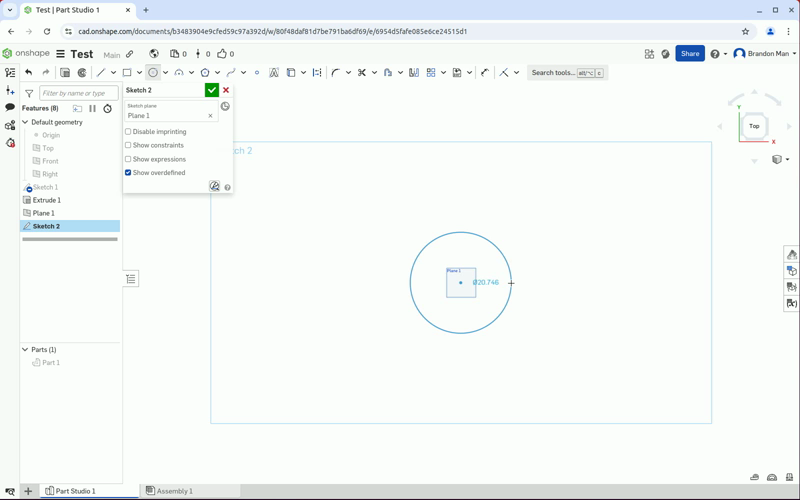
click(511, 282)
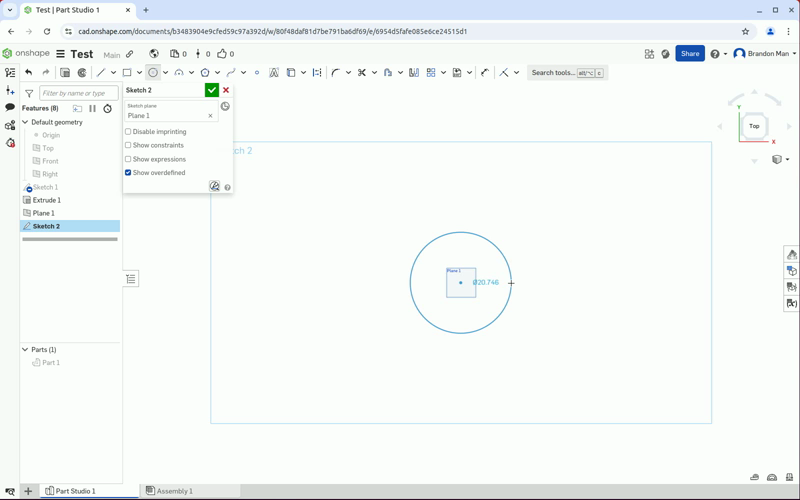
key(esc)
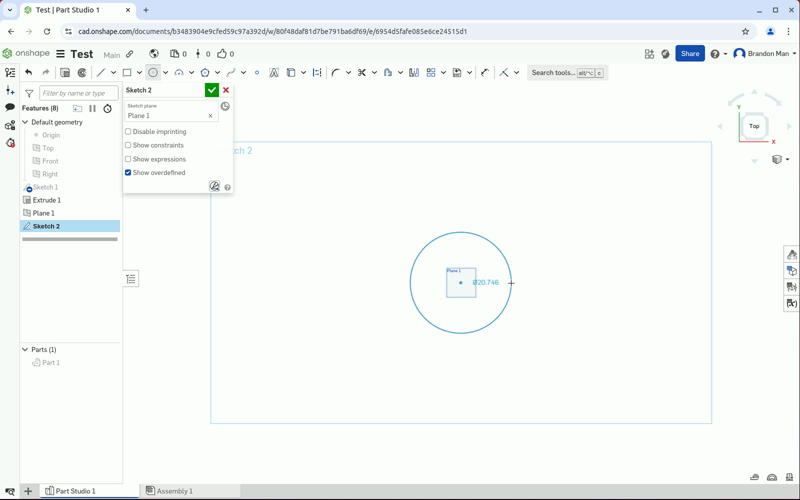
mouse_move(456, 313)
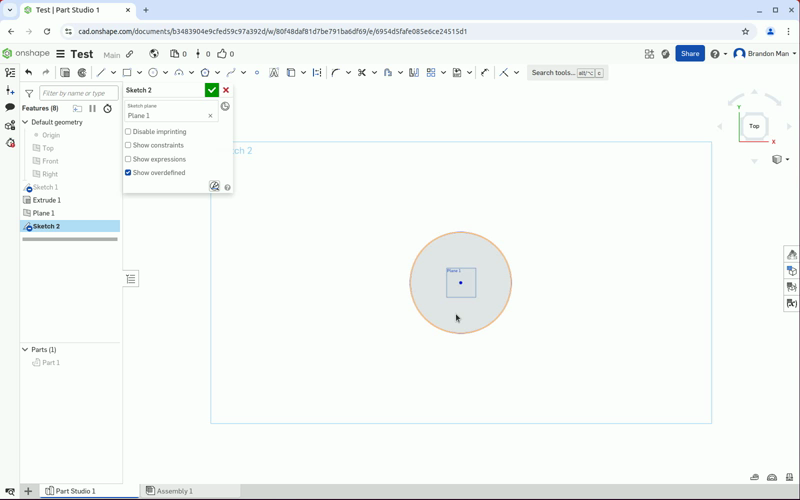
click(456, 313)
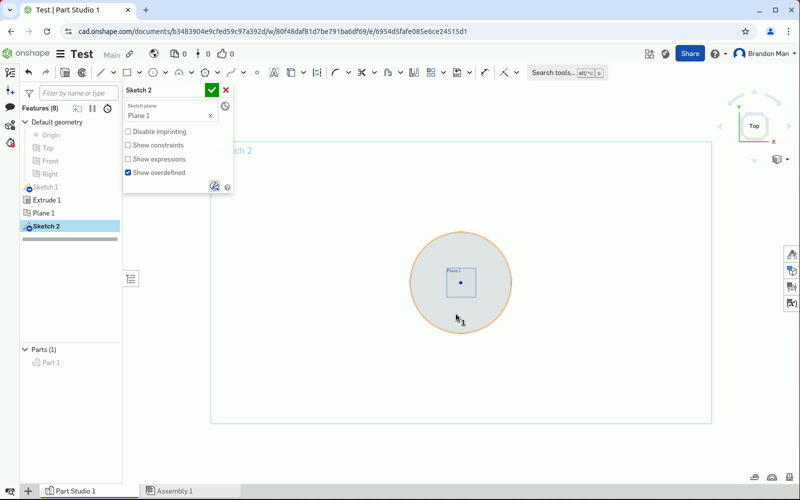
mouse_move(73, 352)
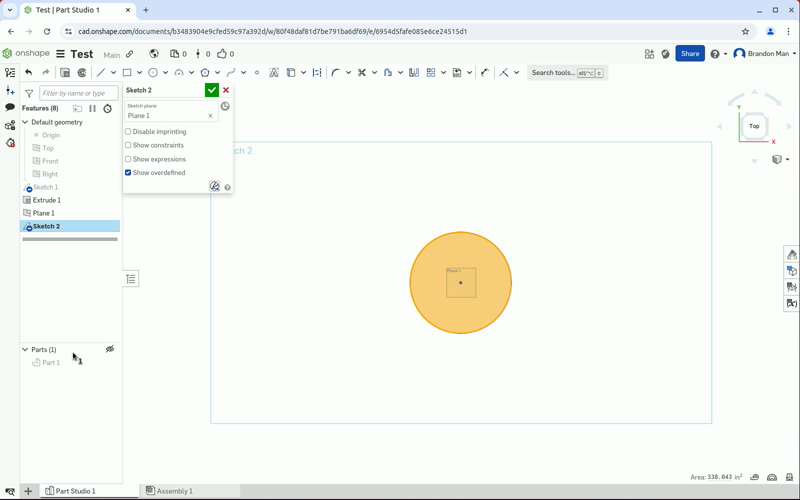
key(shift+y)
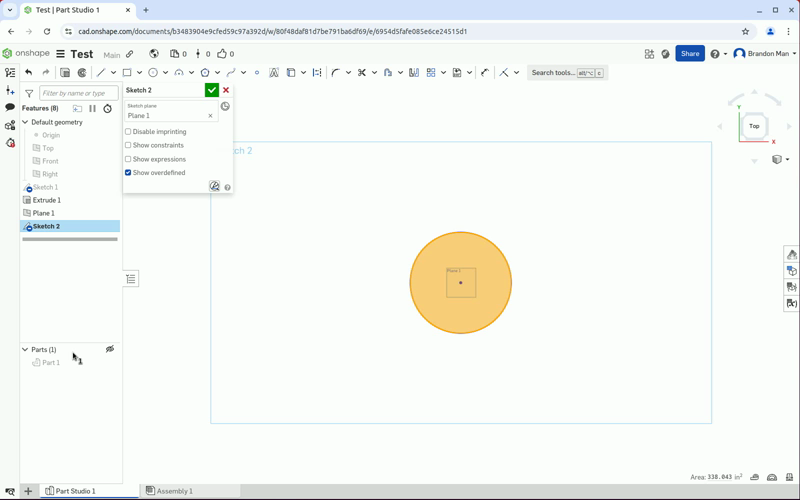
key(shift+e)
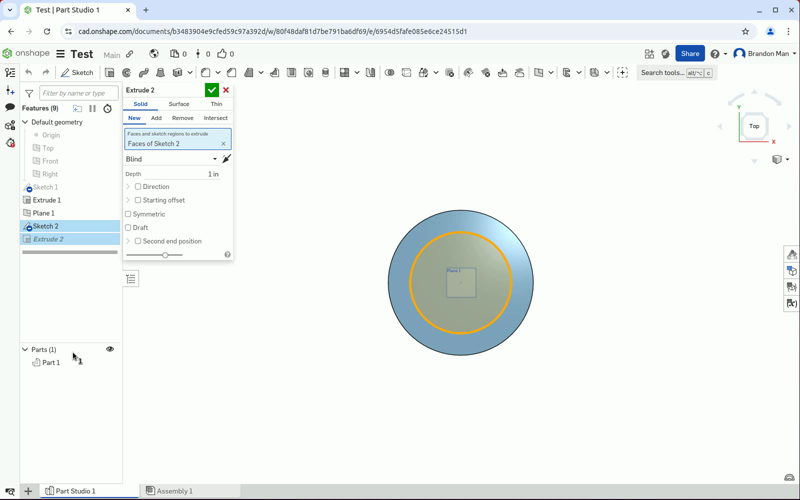
mouse_move(143, 106)
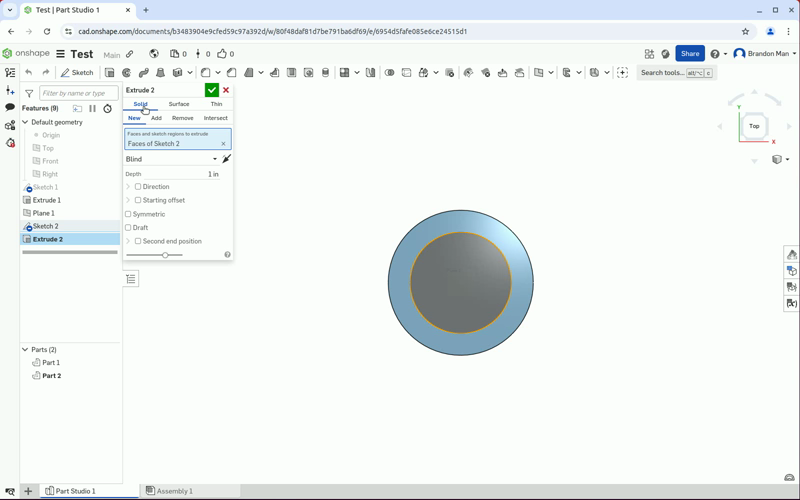
click(143, 106)
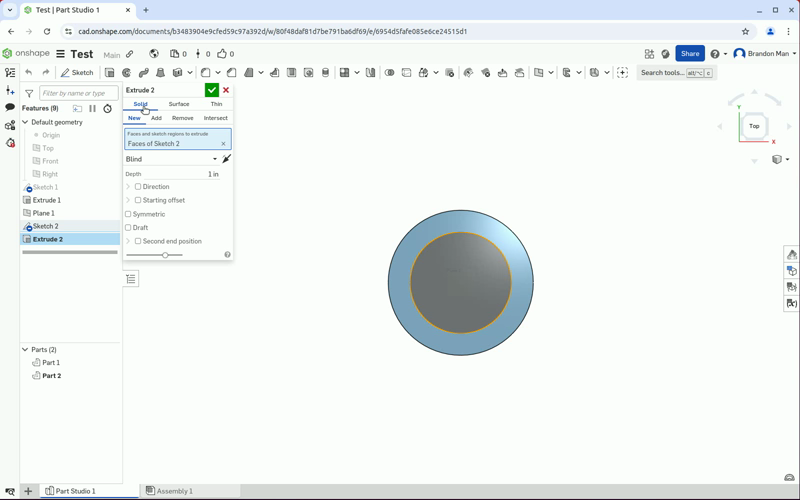
mouse_move(137, 120)
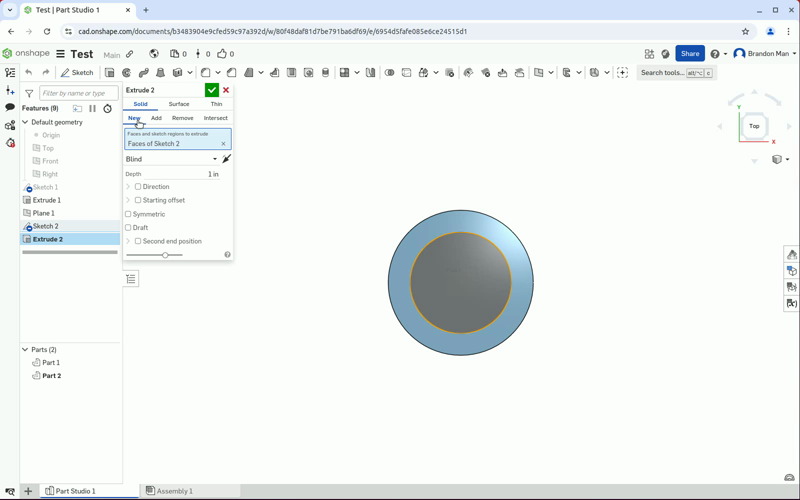
click(137, 120)
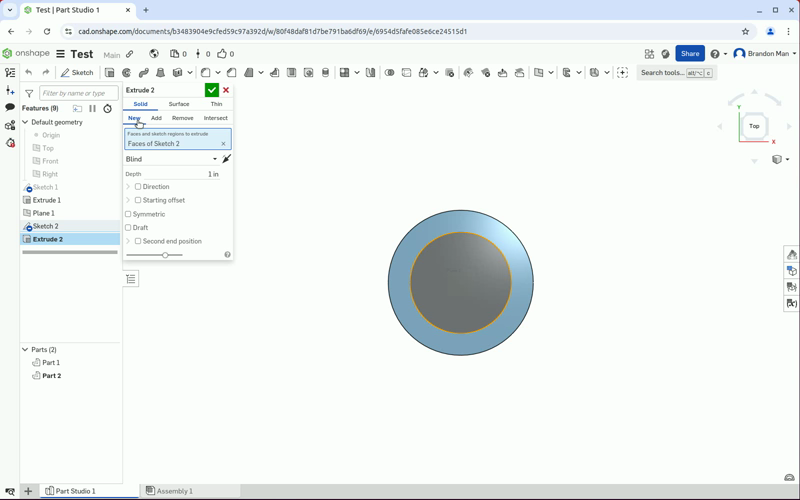
key(tab, 4)
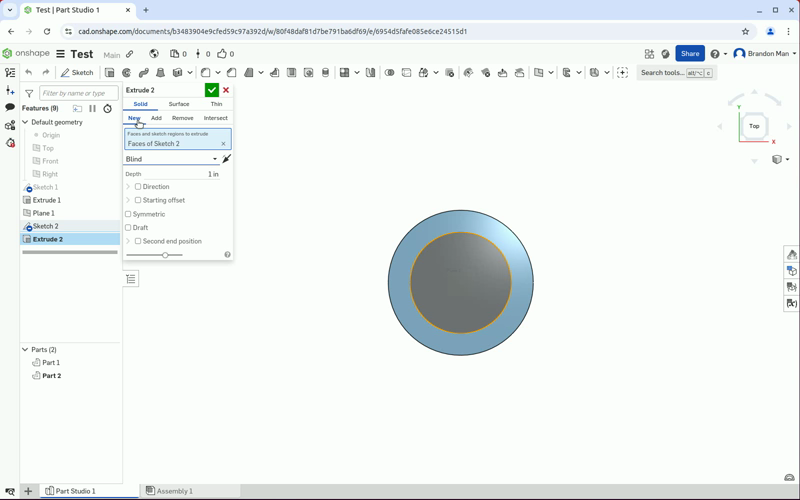
text(11.554)
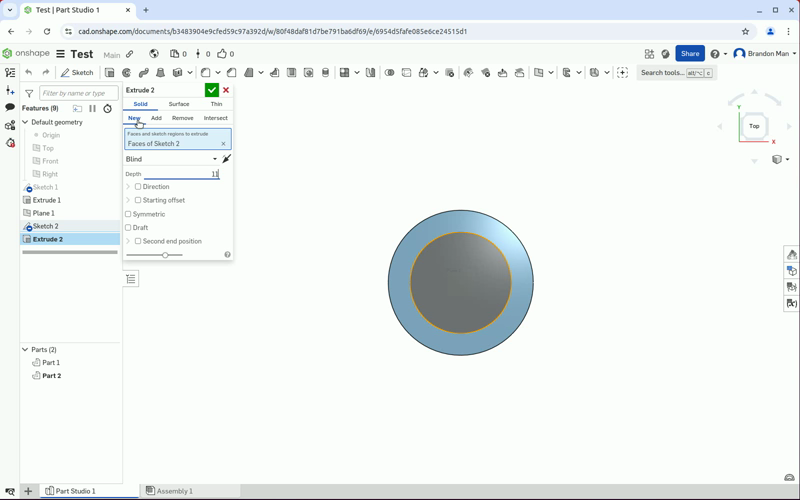
key(enter)
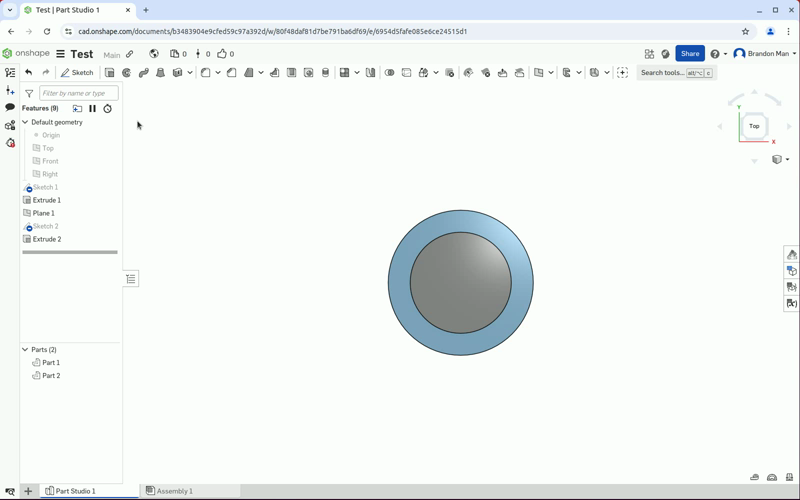
key(shift+h)
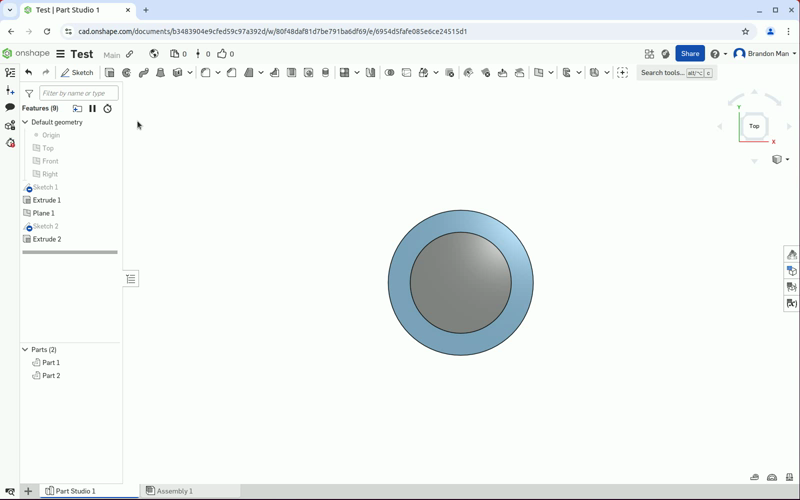
key(shift+h)
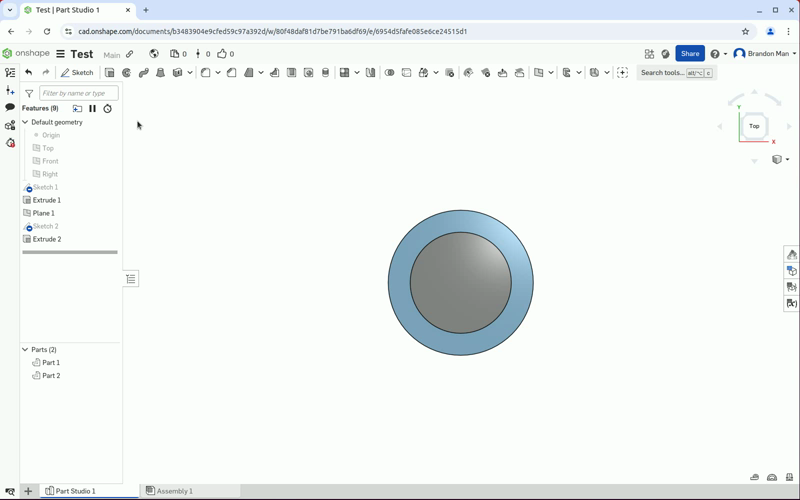
key(shift+7)
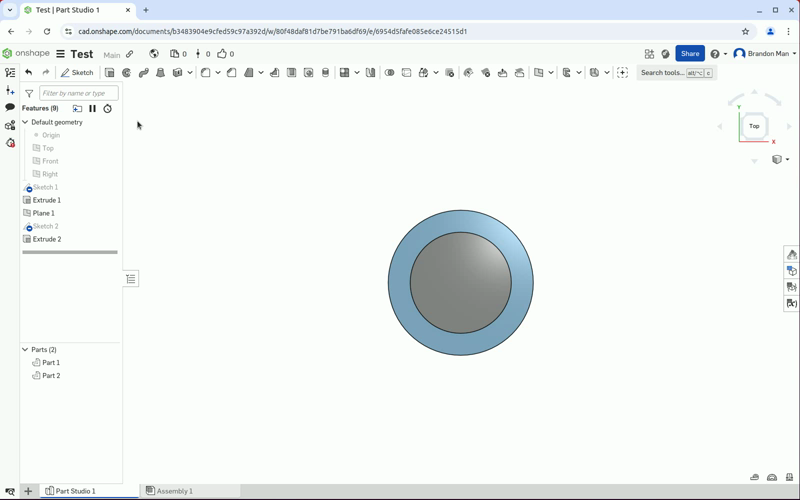
key(up, 3)
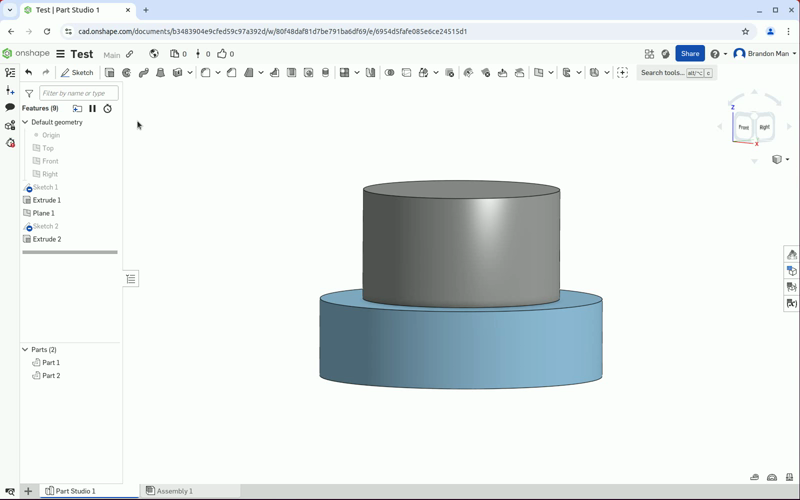
key(left, 3)
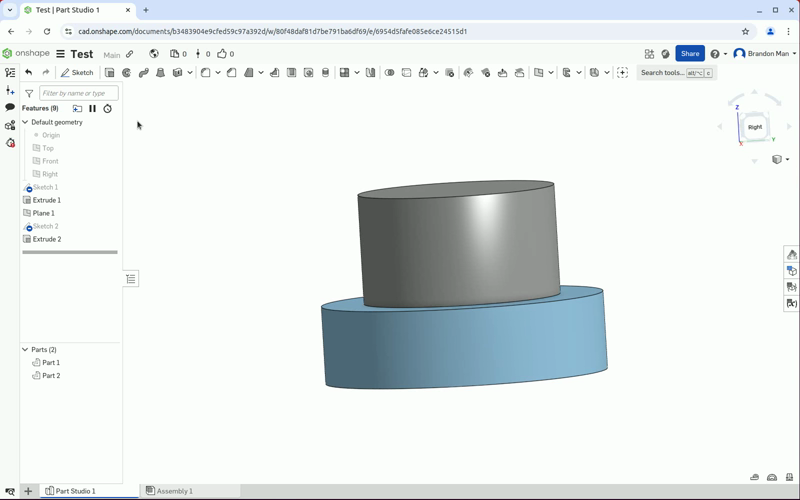
key(right, 3)
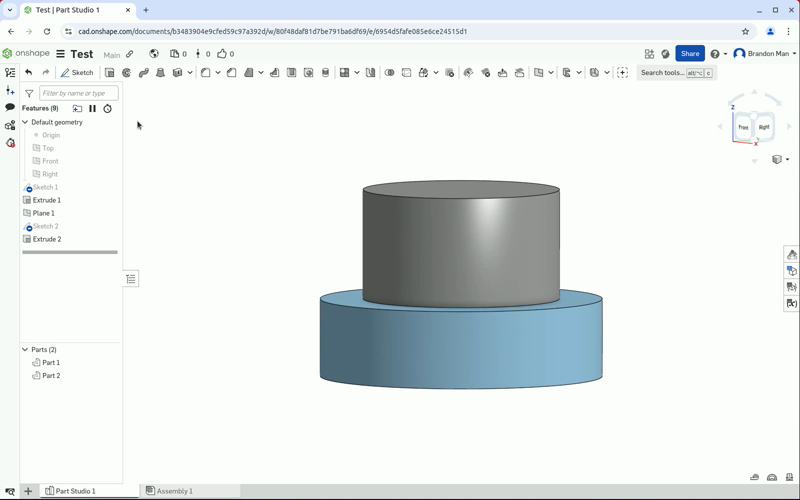
key(down, 3)
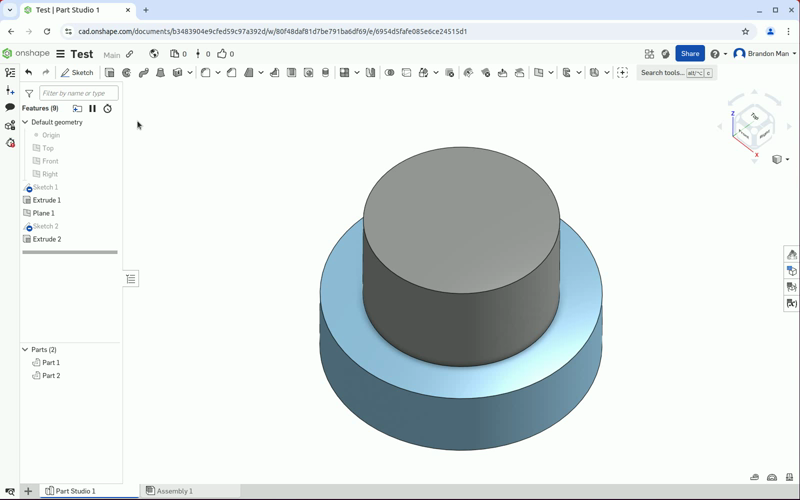
mouse_move(73, 189)
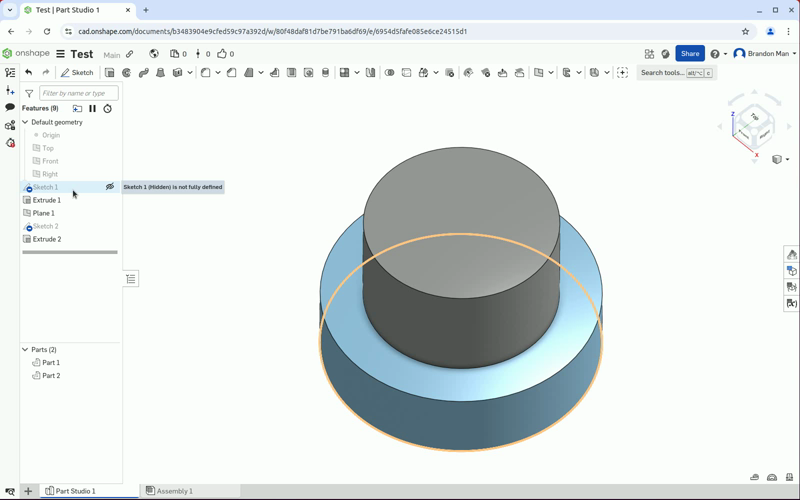
click(73, 189)